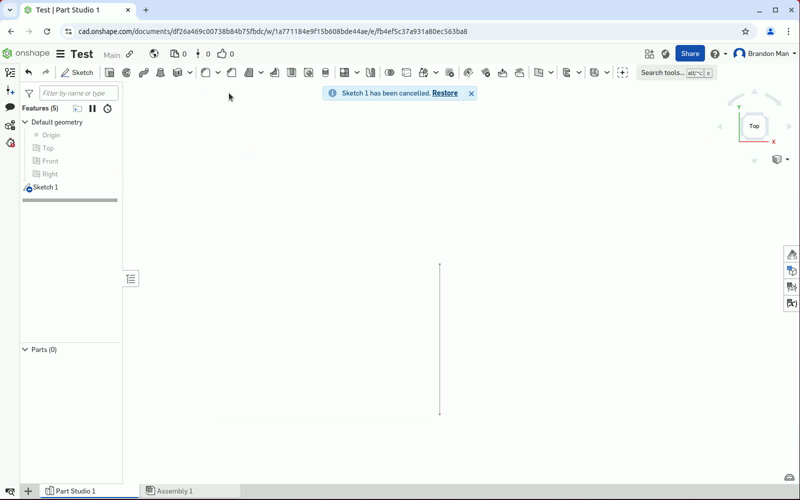
key(shift+h)
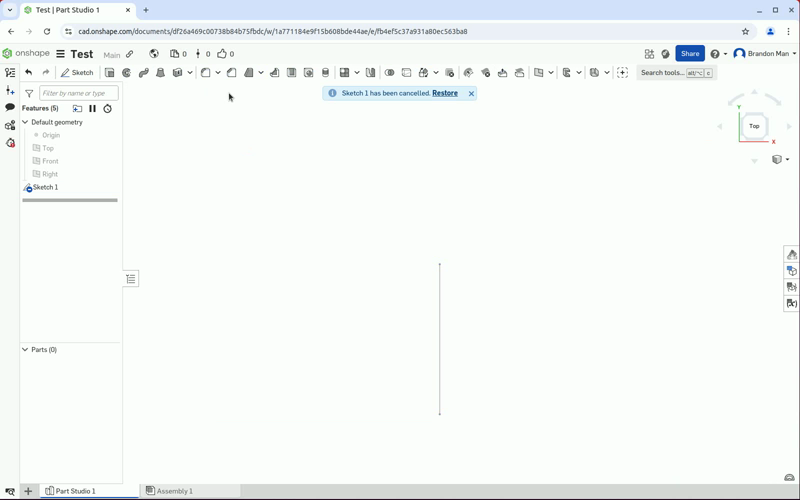
key(shift+s)
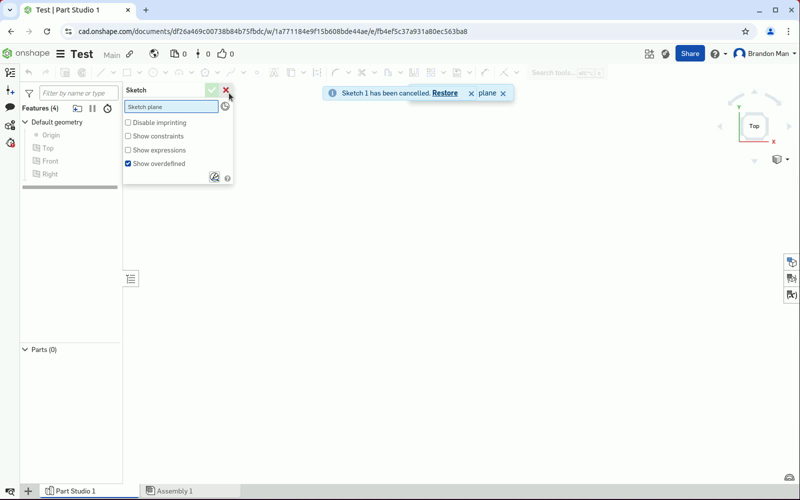
mouse_move(73, 150)
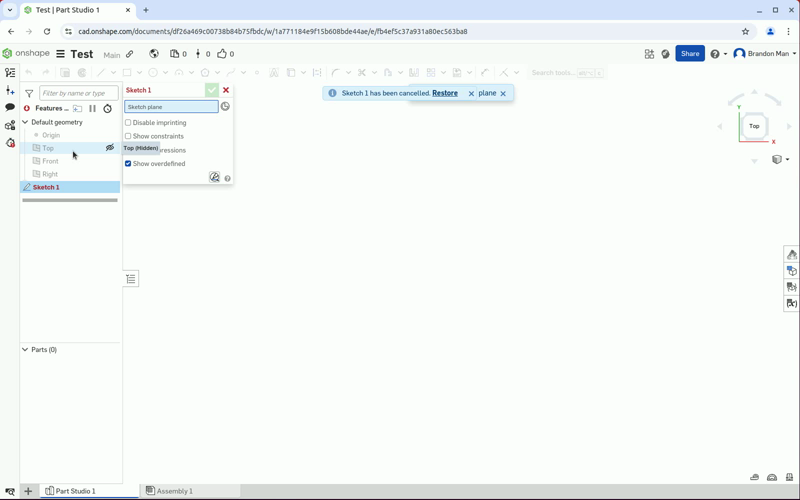
click(73, 150)
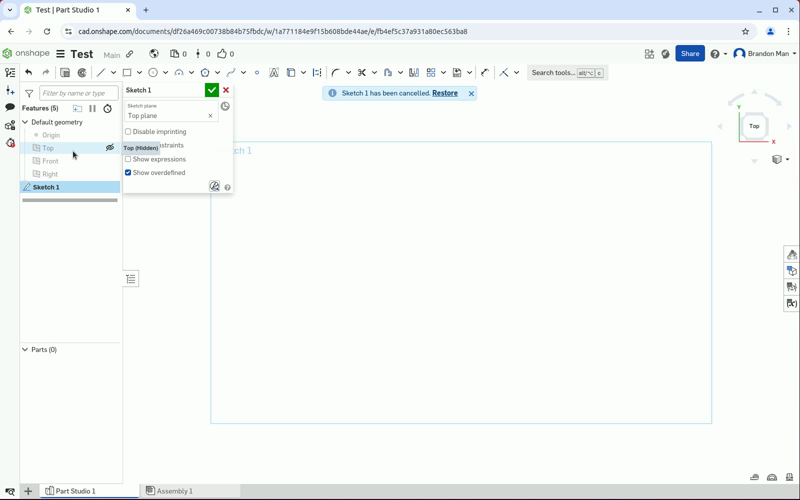
mouse_move(73, 352)
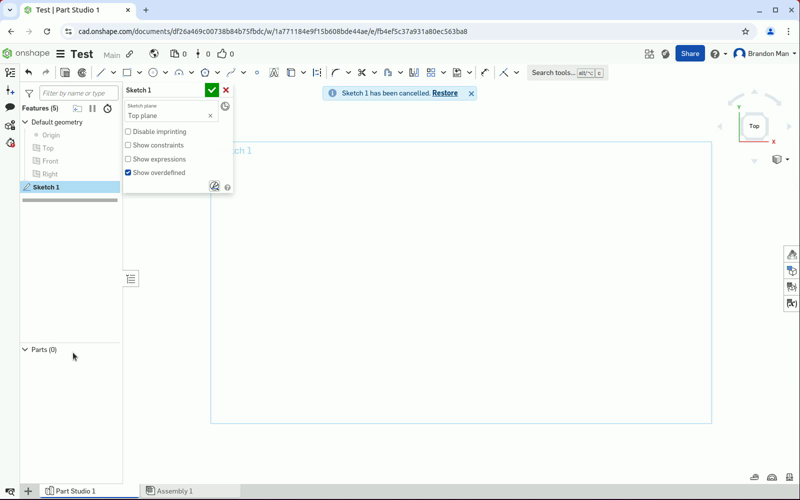
key(y)
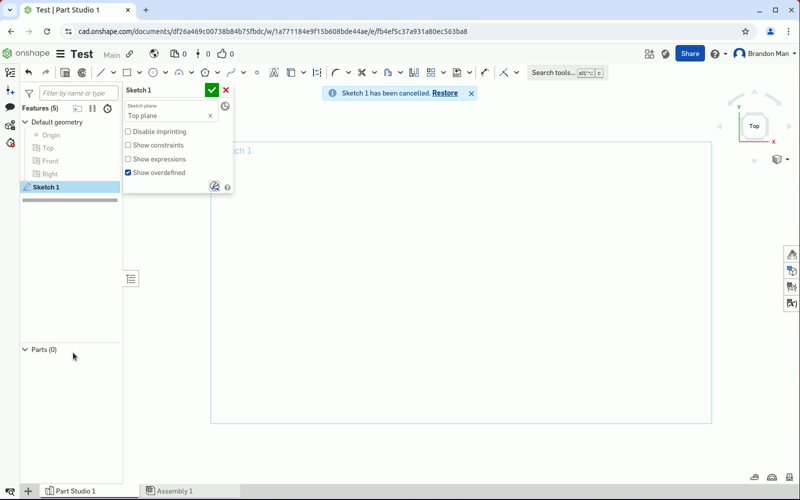
key(c)
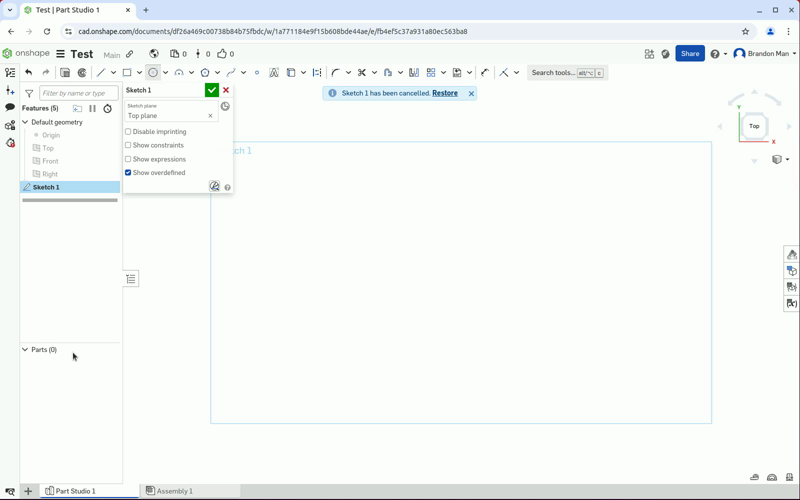
key_down(shift)
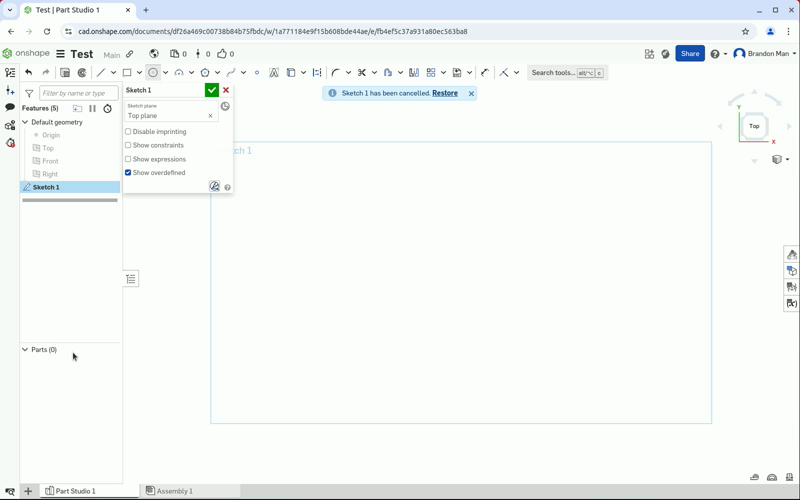
mouse_move(461, 282)
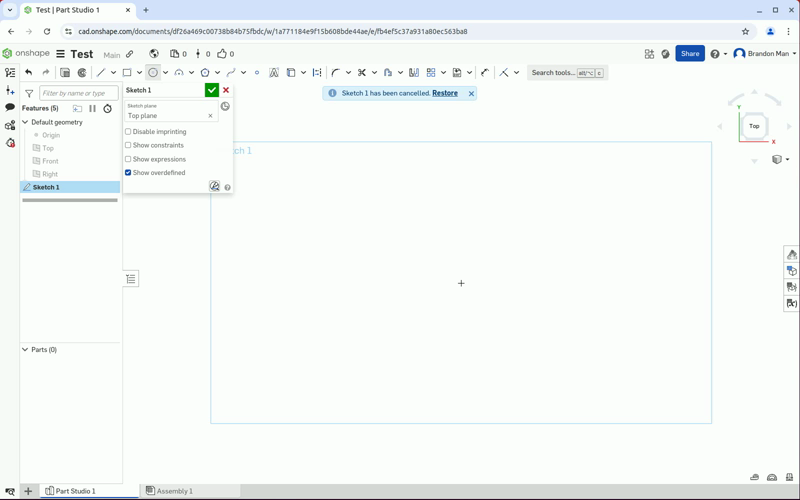
click(461, 282)
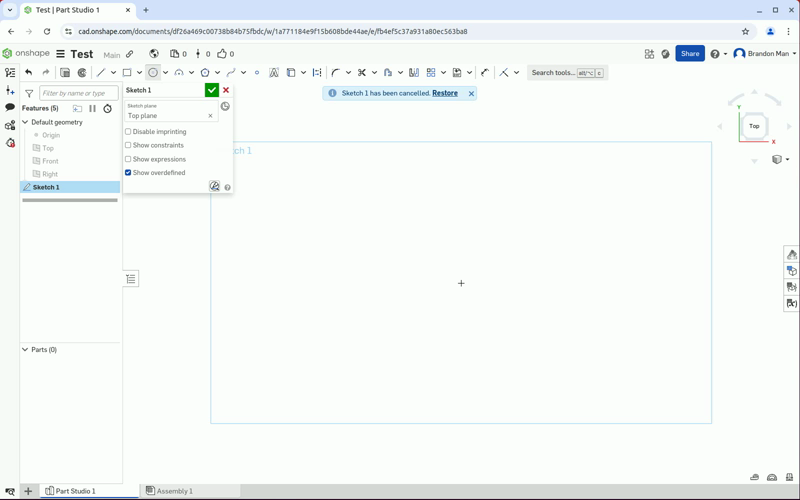
key_up(shift)
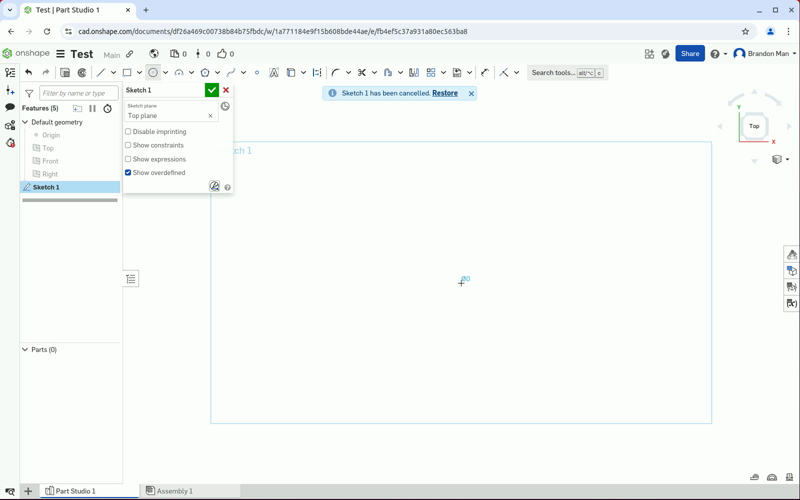
mouse_move(574, 282)
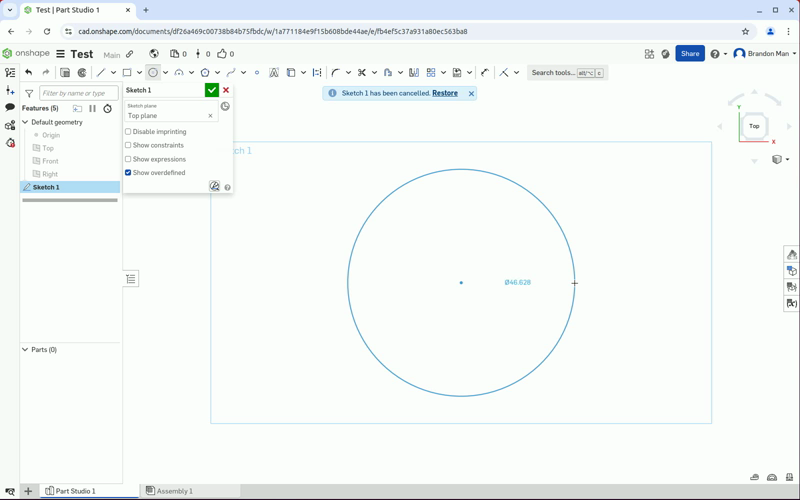
click(574, 282)
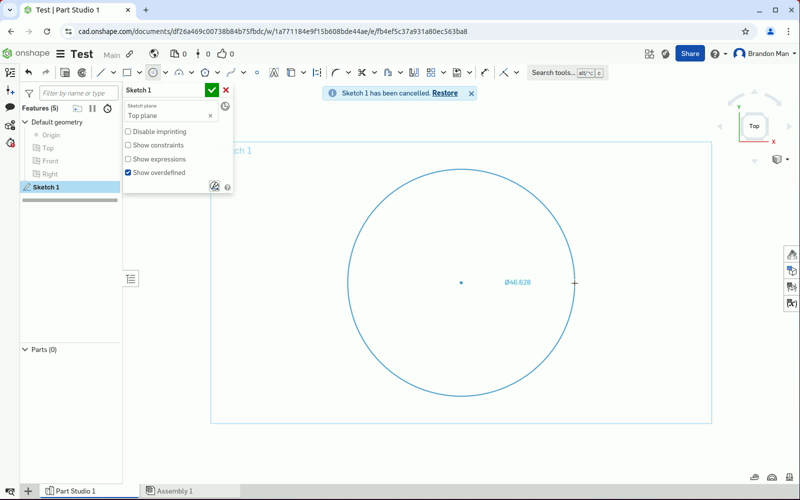
key(esc)
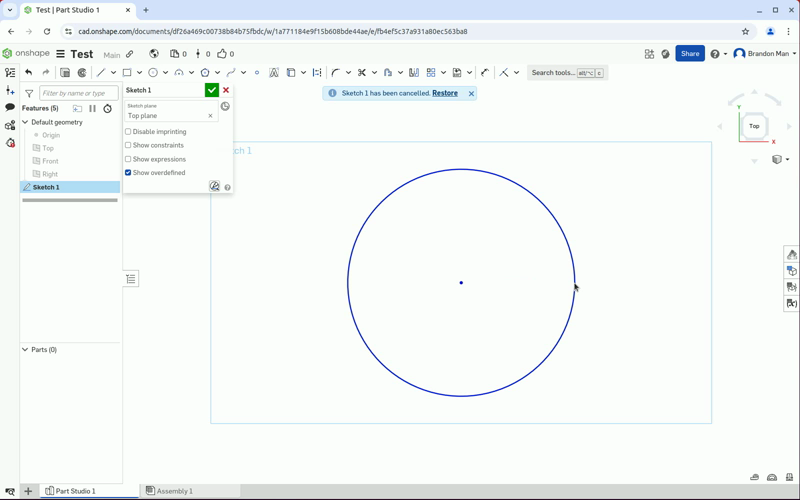
mouse_move(407, 324)
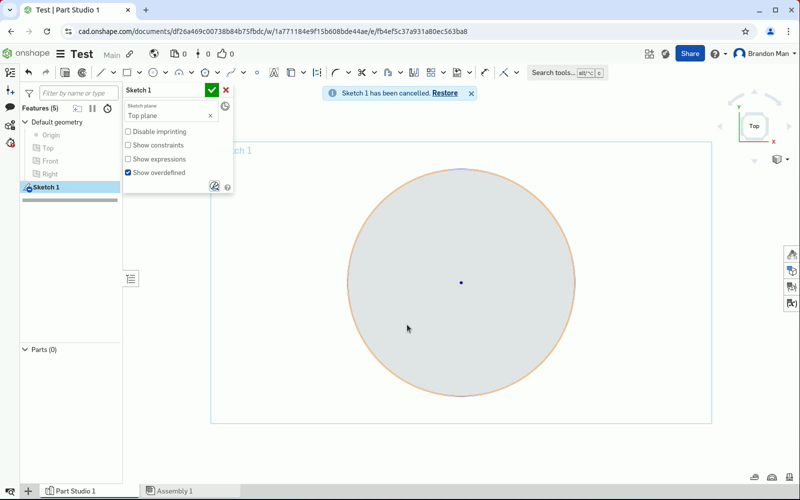
click(407, 324)
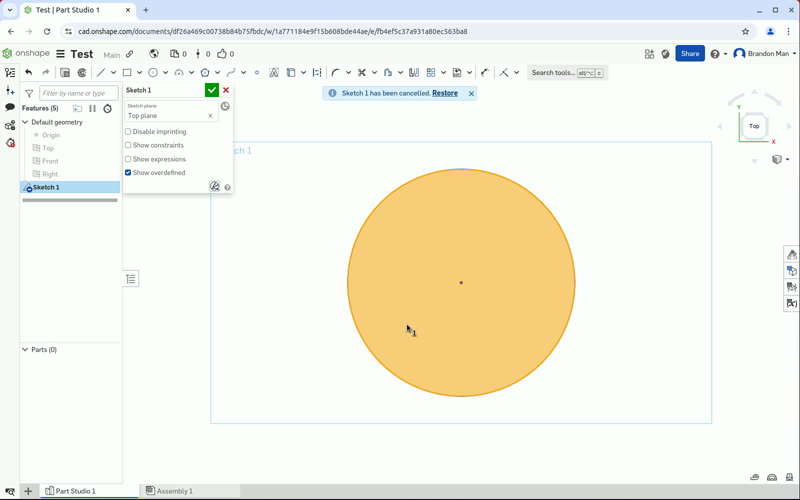
mouse_move(73, 352)
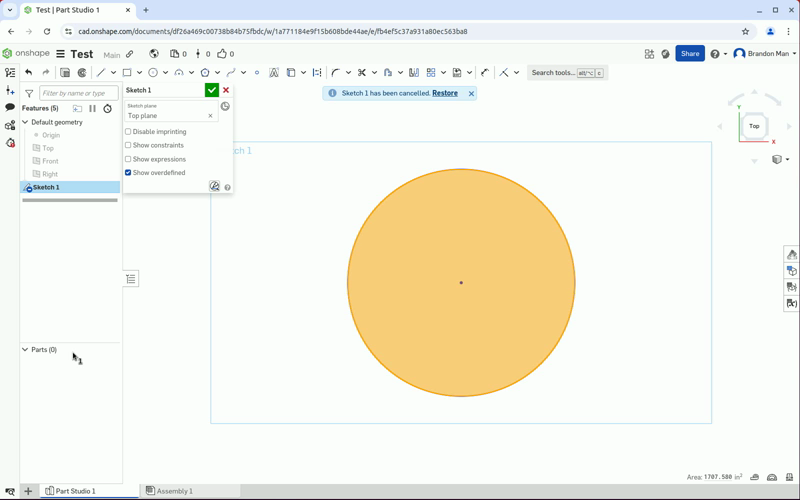
key(shift+y)
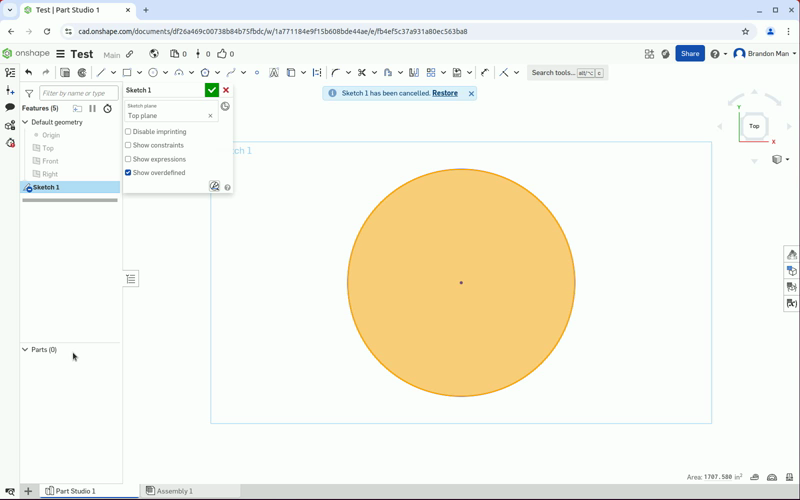
key(shift+e)
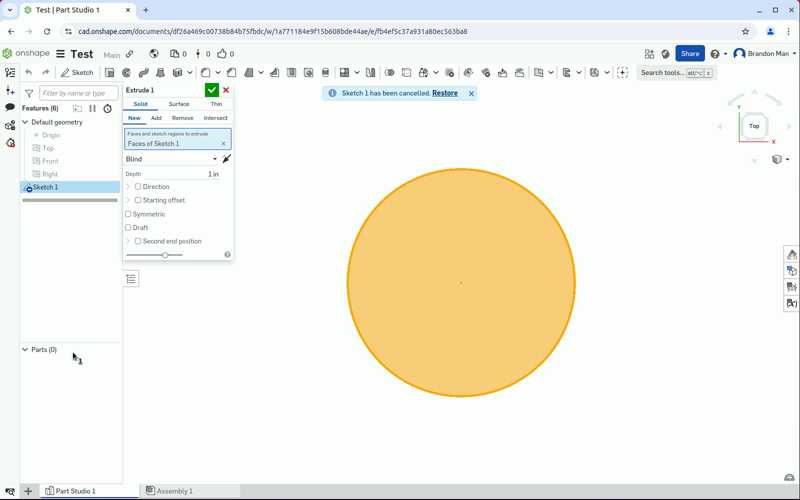
mouse_move(143, 106)
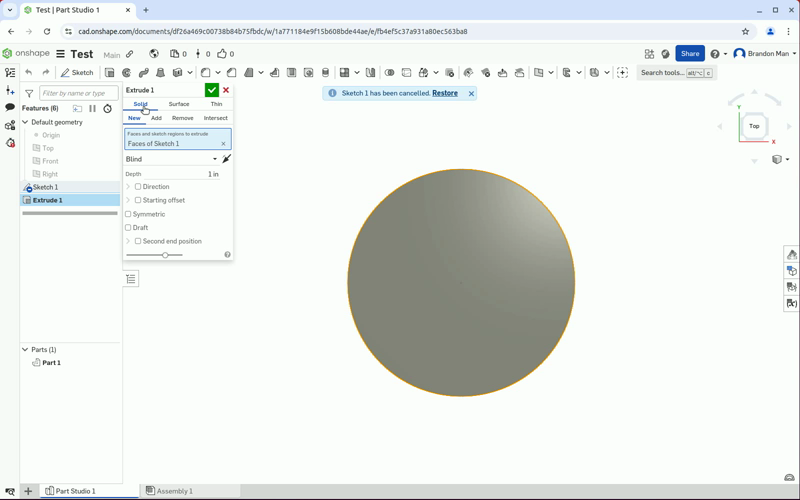
click(143, 106)
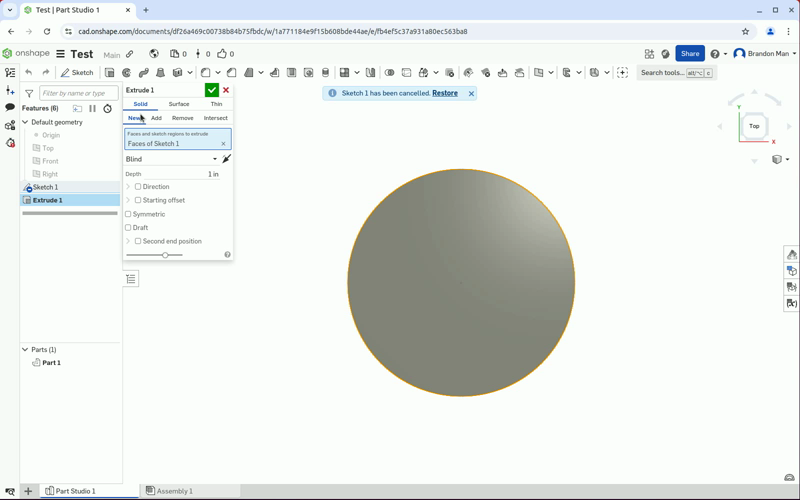
mouse_move(137, 120)
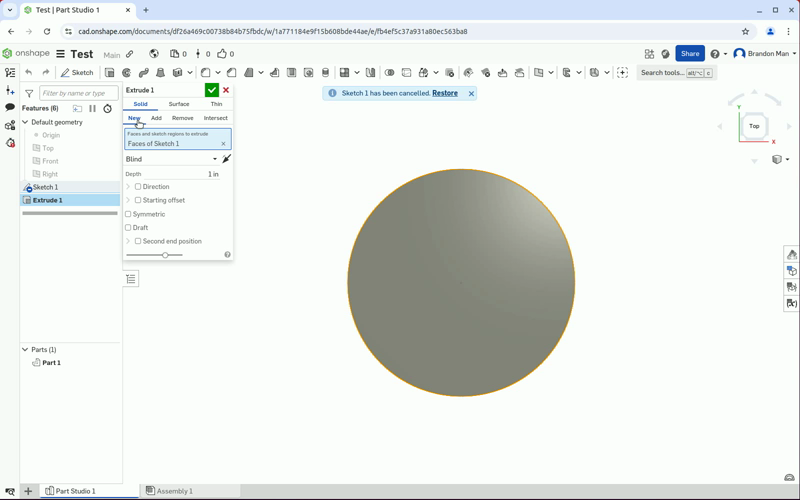
click(137, 120)
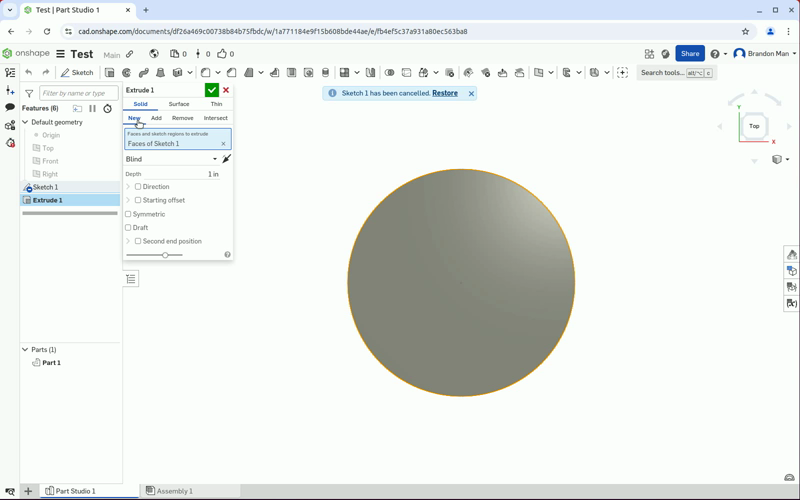
key(tab, 4)
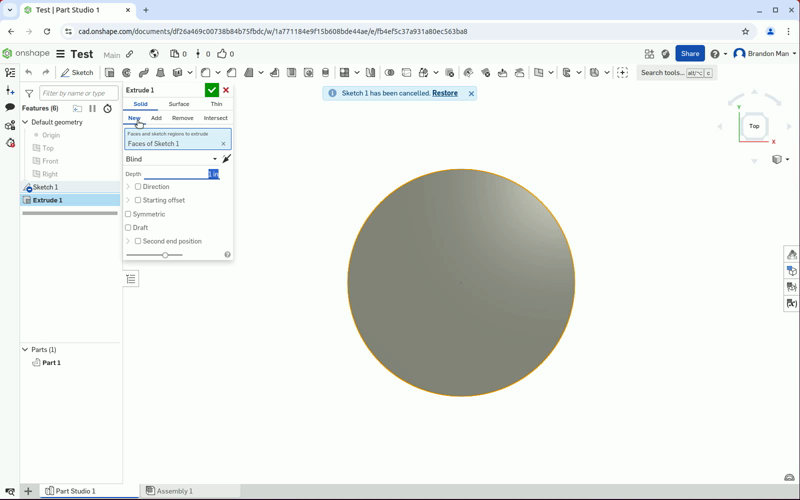
text(14.202)
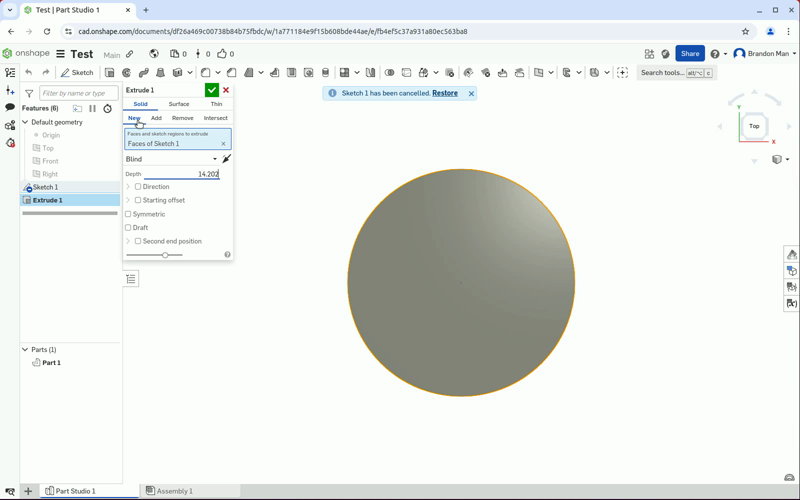
key(enter)
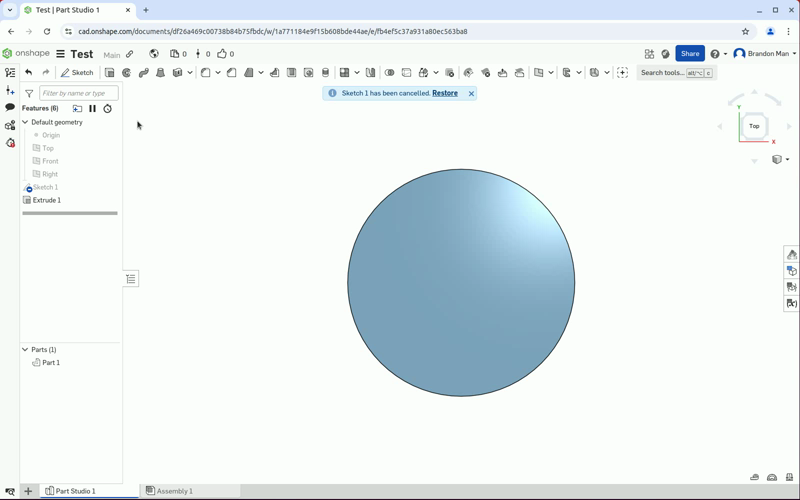
key(shift+h)
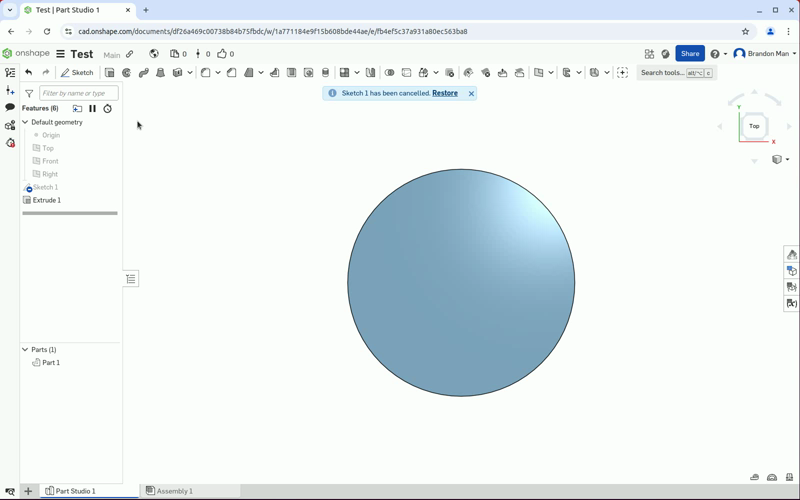
key(shift+h)
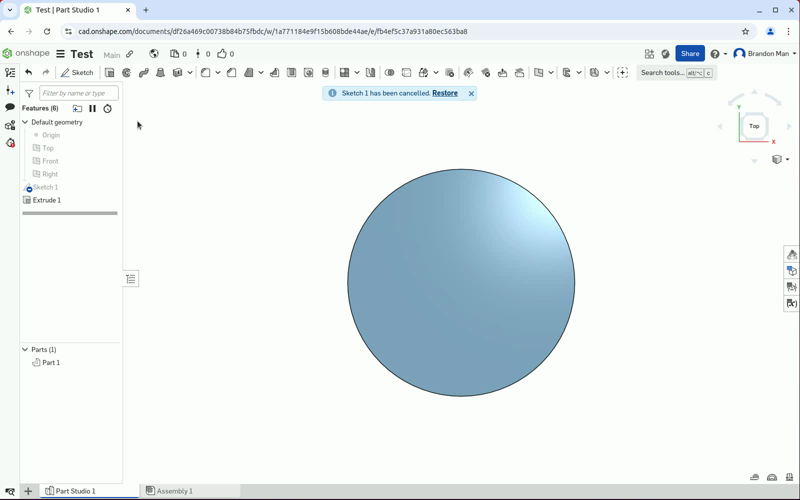
mouse_move(73, 189)
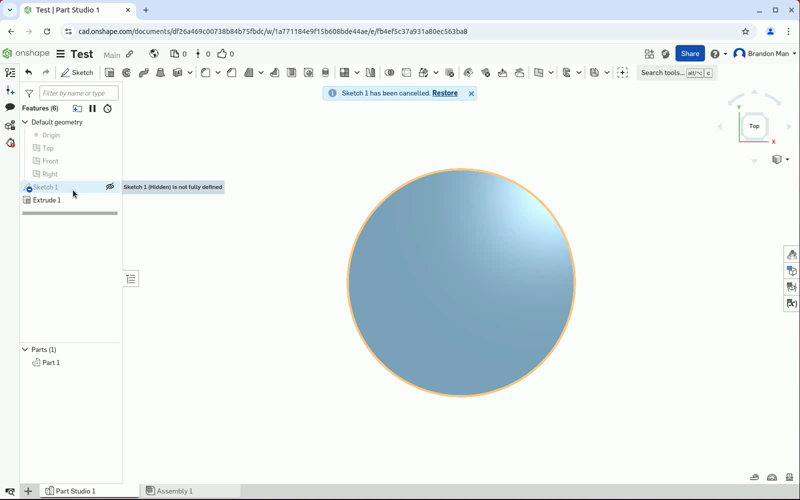
click(73, 189)
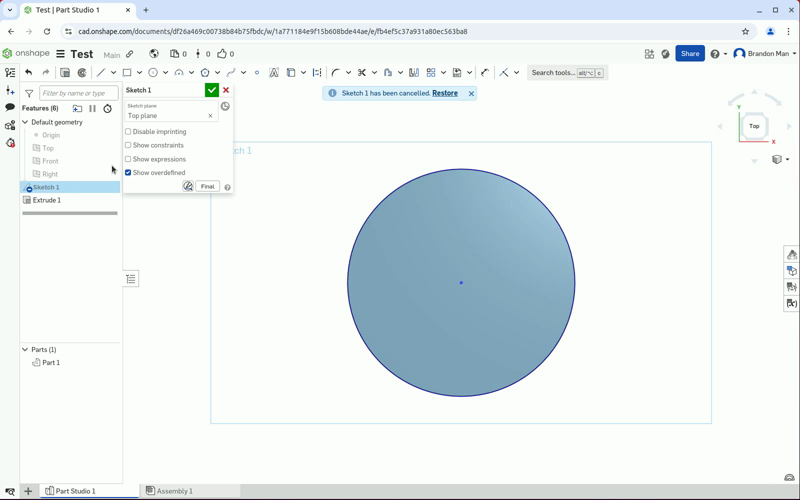
mouse_move(229, 92)
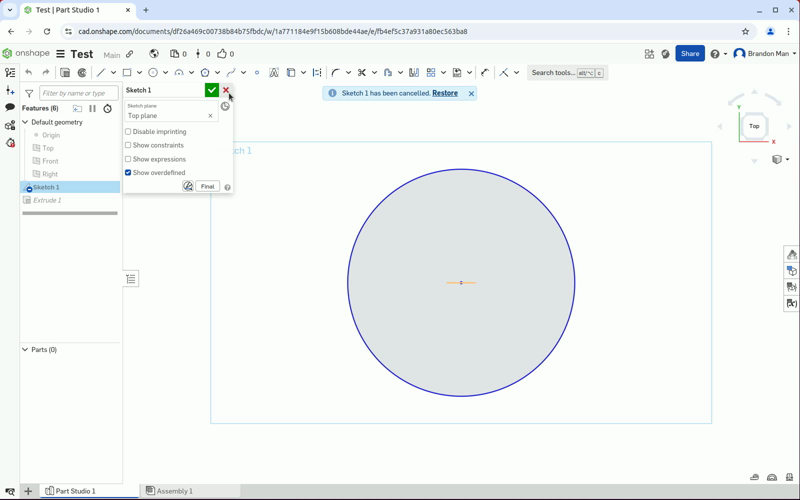
click(229, 92)
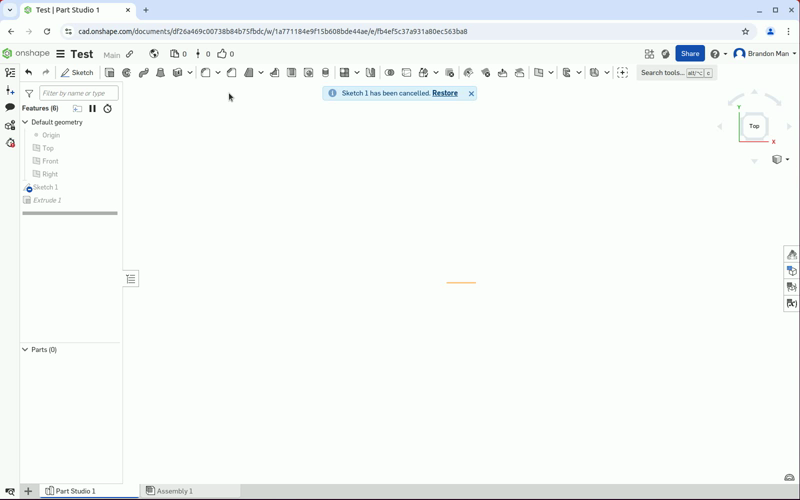
mouse_move(541, 75)
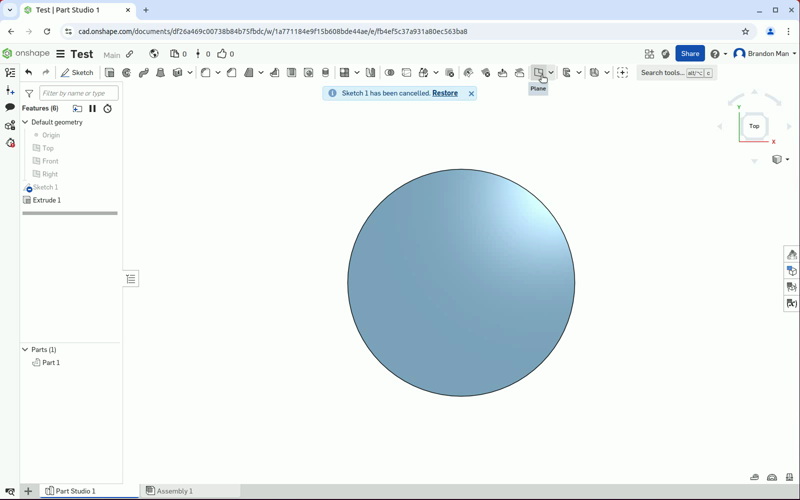
click(541, 75)
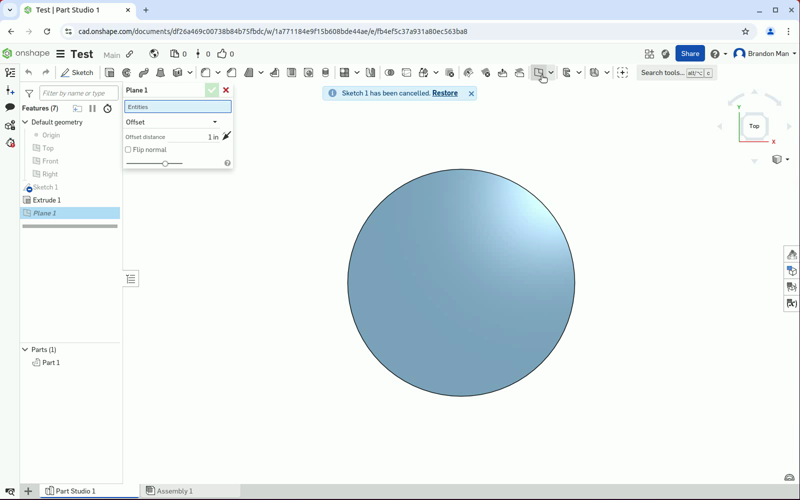
mouse_move(73, 150)
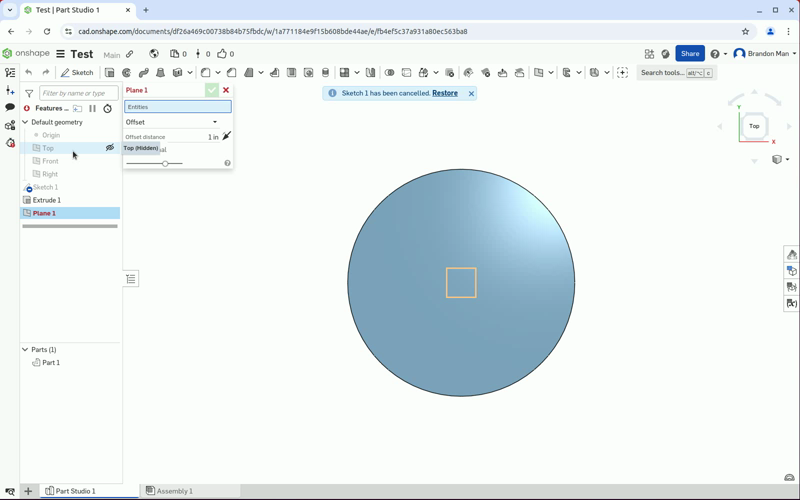
click(73, 150)
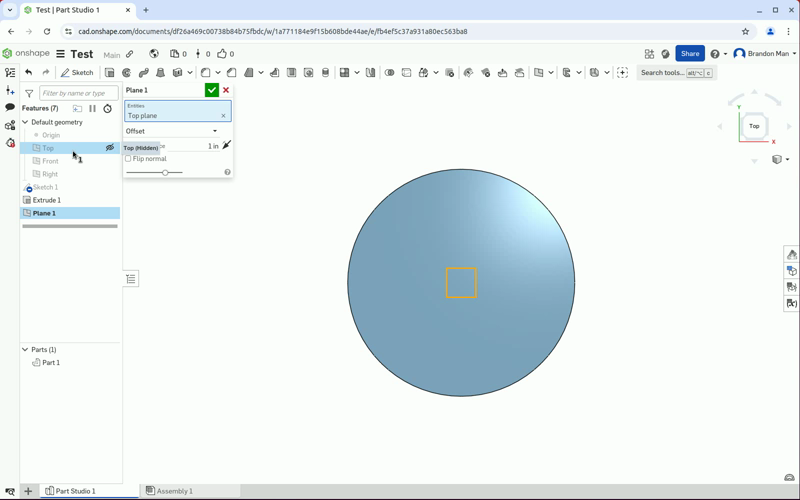
key(tab, 2)
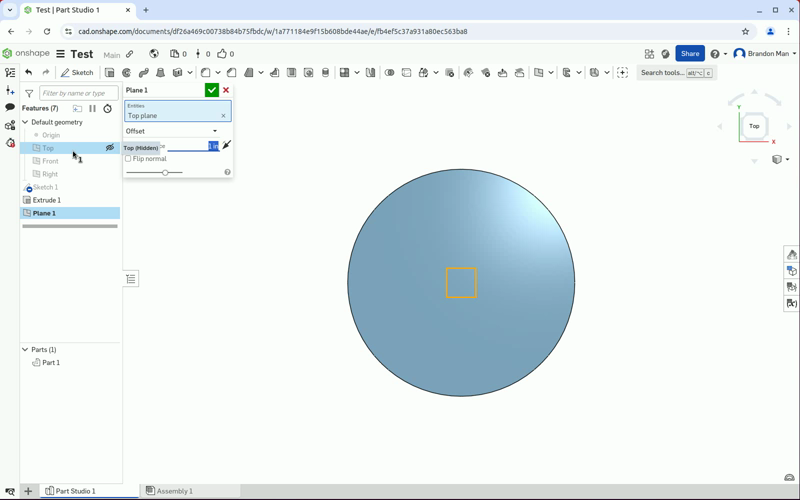
text(14.204)
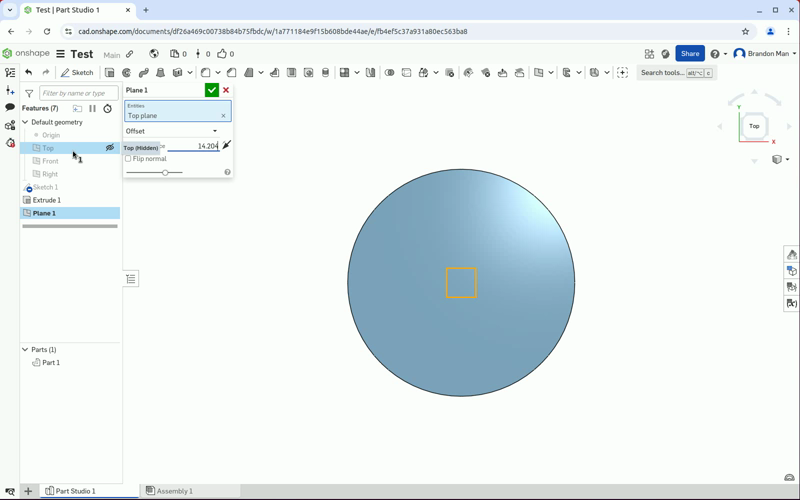
key(enter, 2)
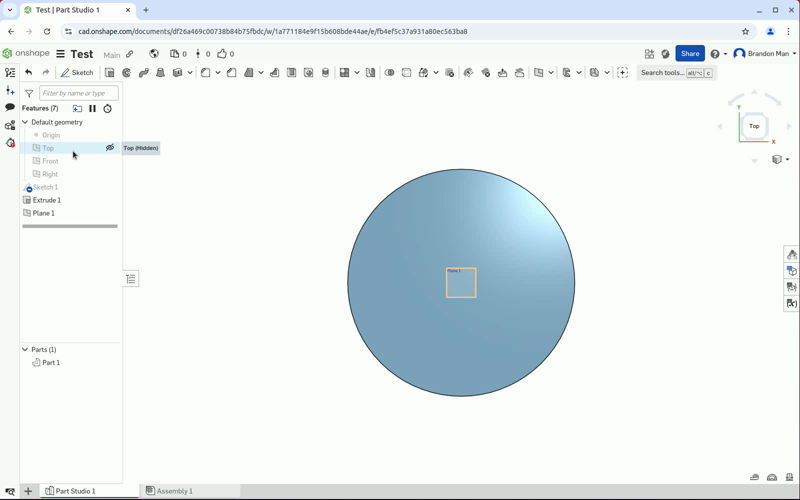
key(shift+s)
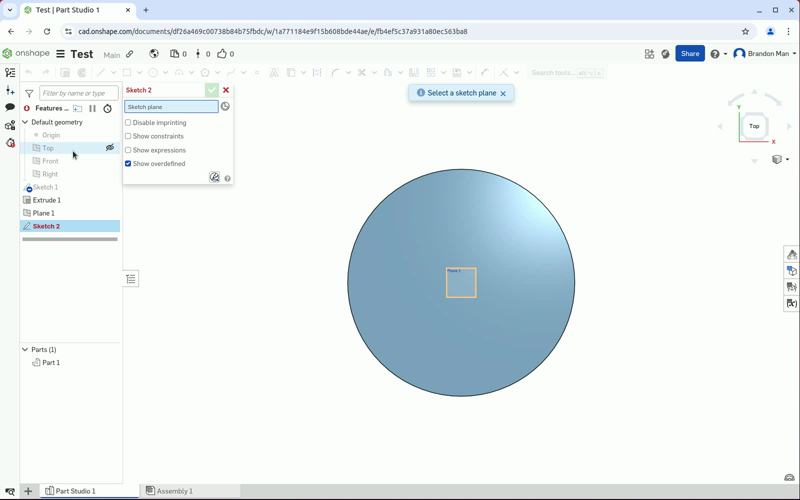
mouse_move(73, 215)
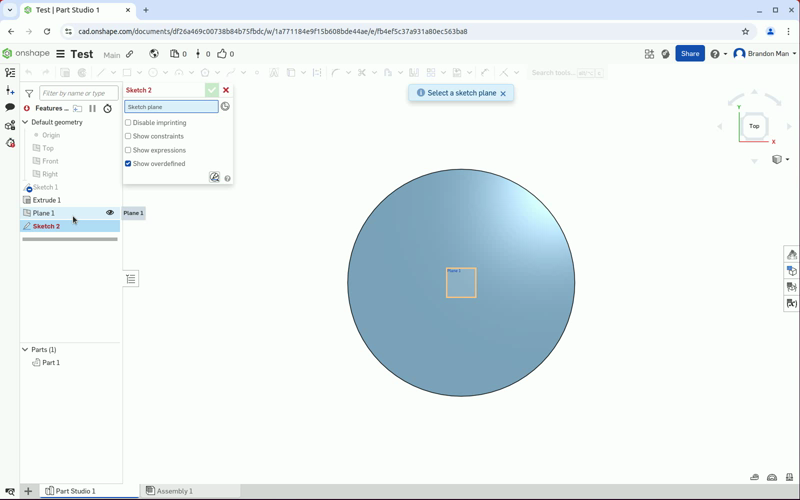
click(73, 215)
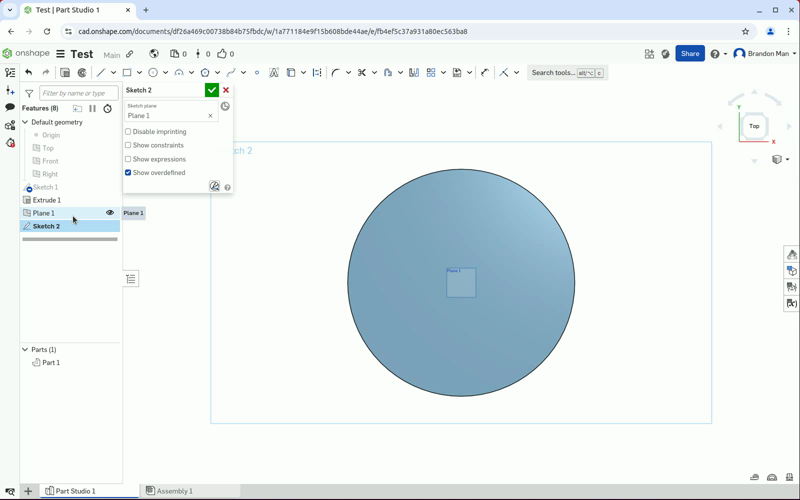
mouse_move(73, 352)
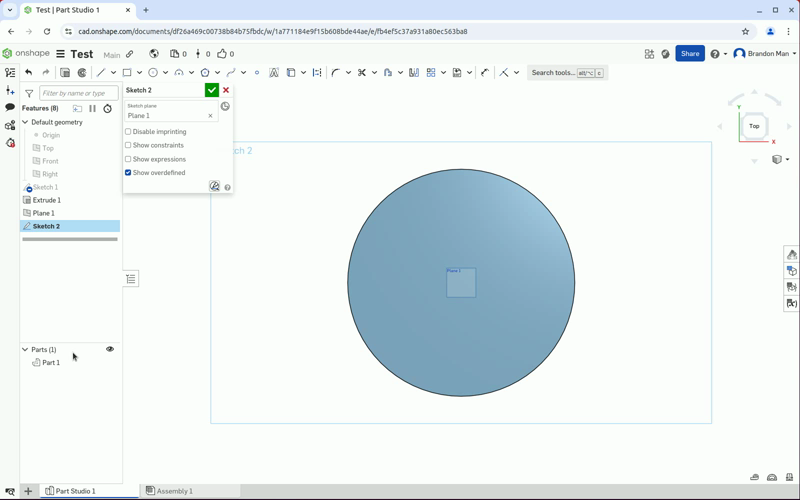
key(y)
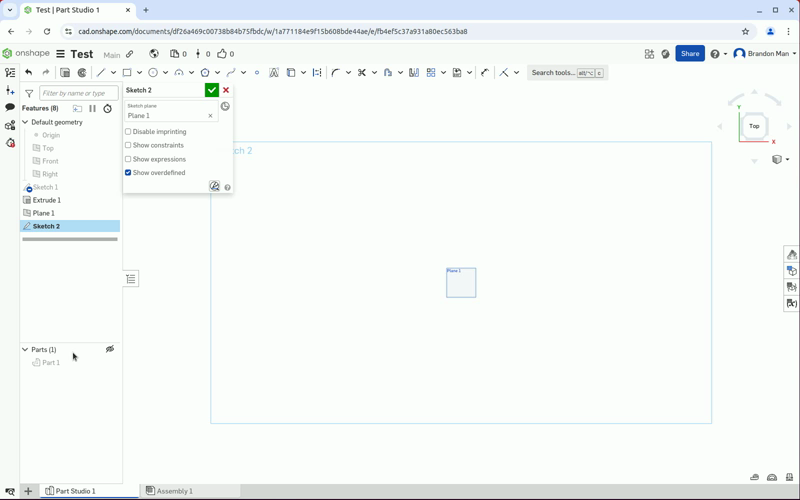
key(c)
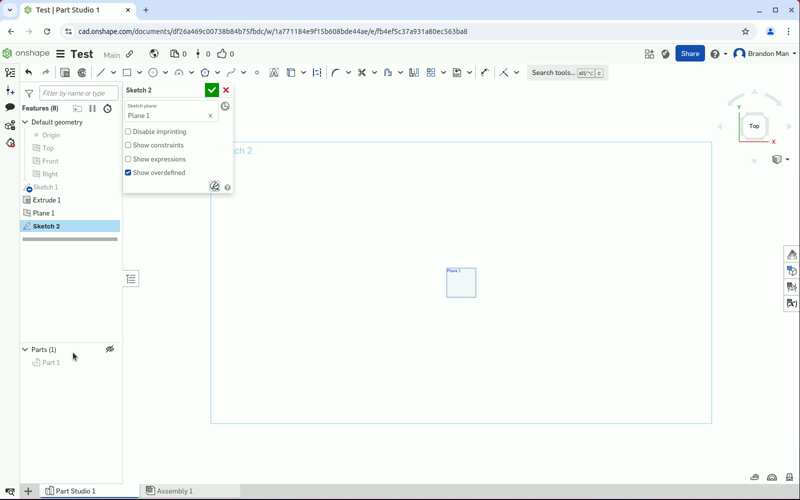
key_down(shift)
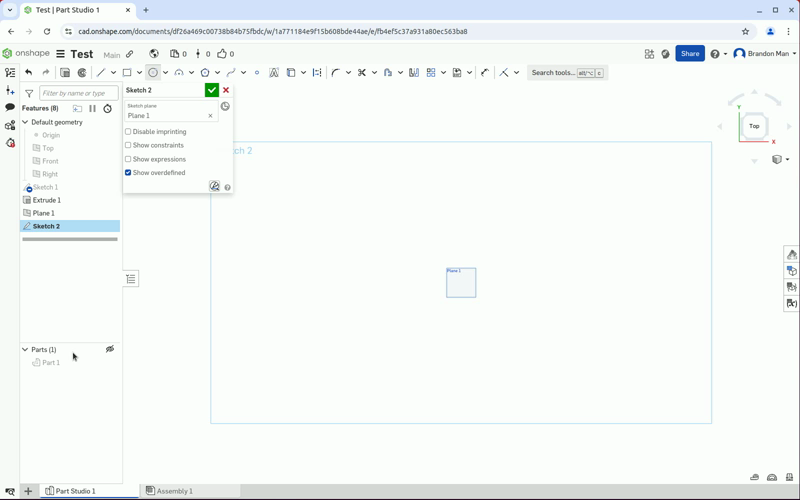
mouse_move(461, 282)
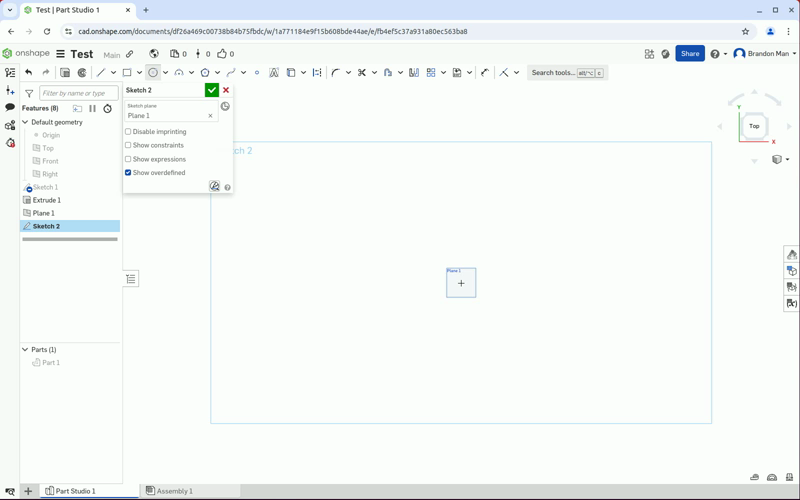
click(461, 282)
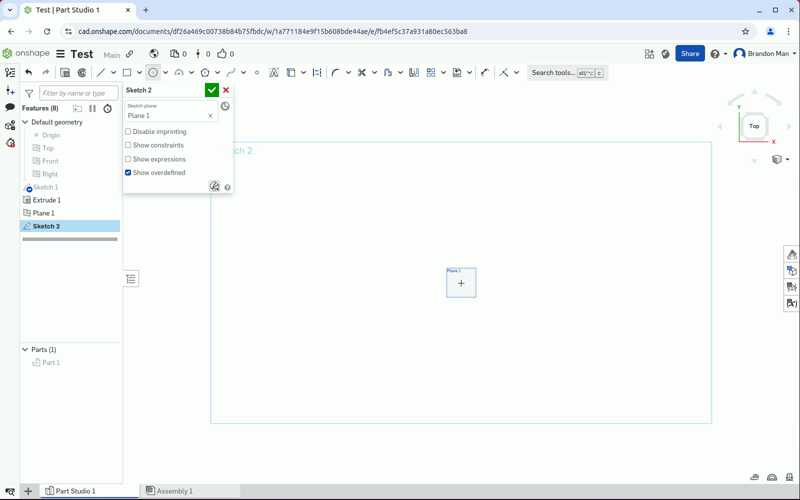
key_up(shift)
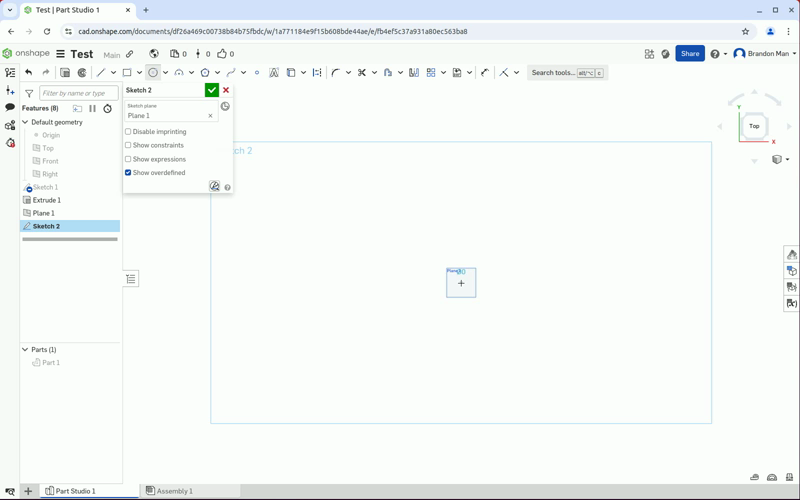
mouse_move(539, 282)
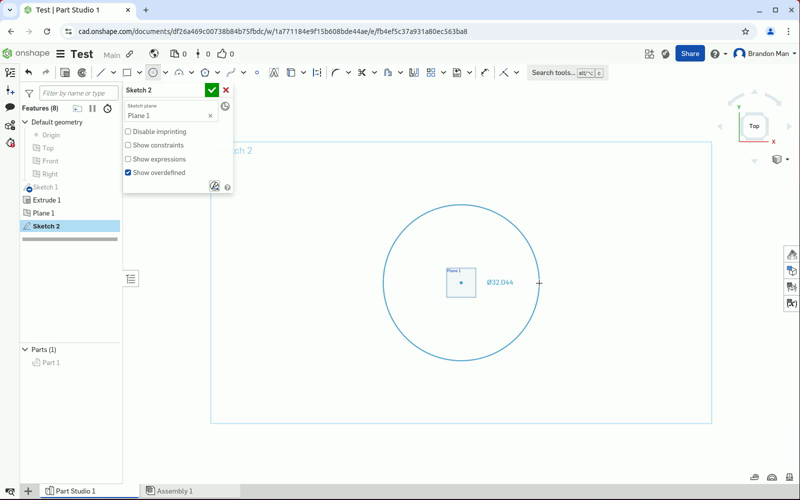
click(539, 282)
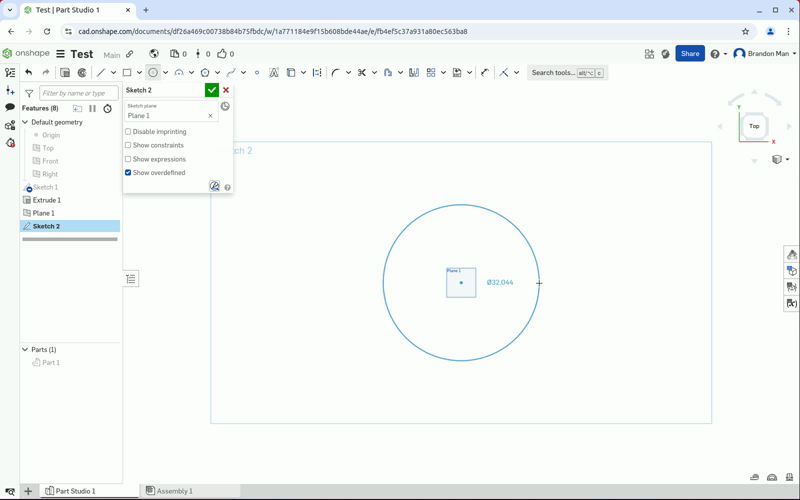
key(esc)
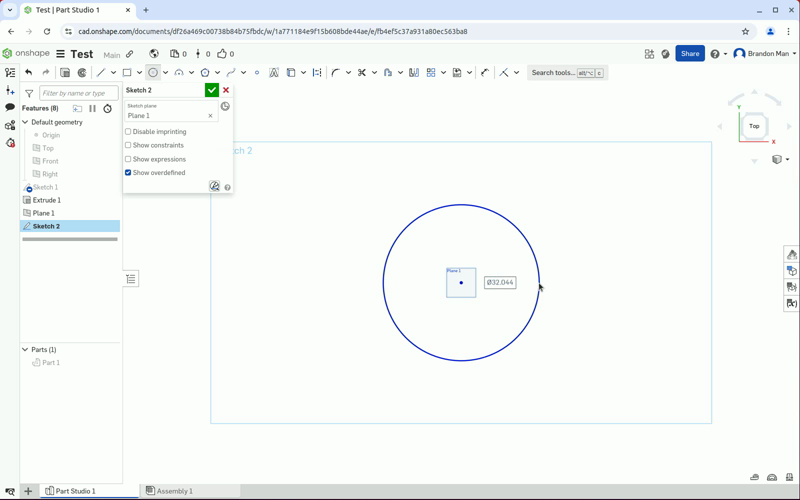
mouse_move(470, 292)
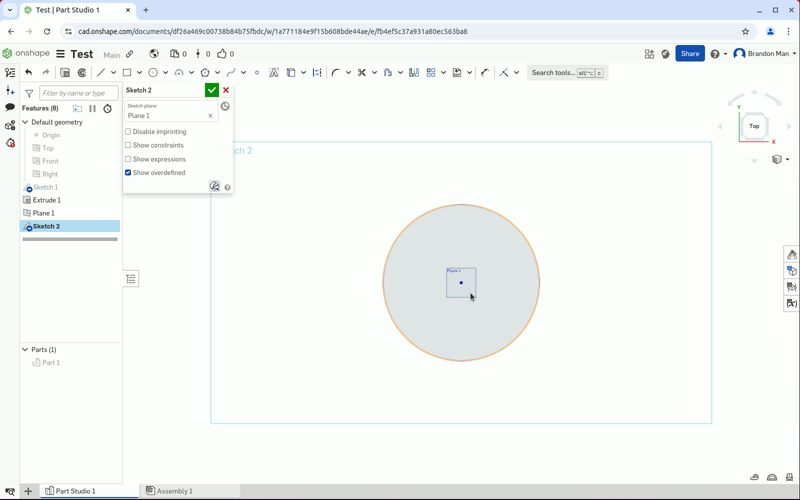
click(470, 292)
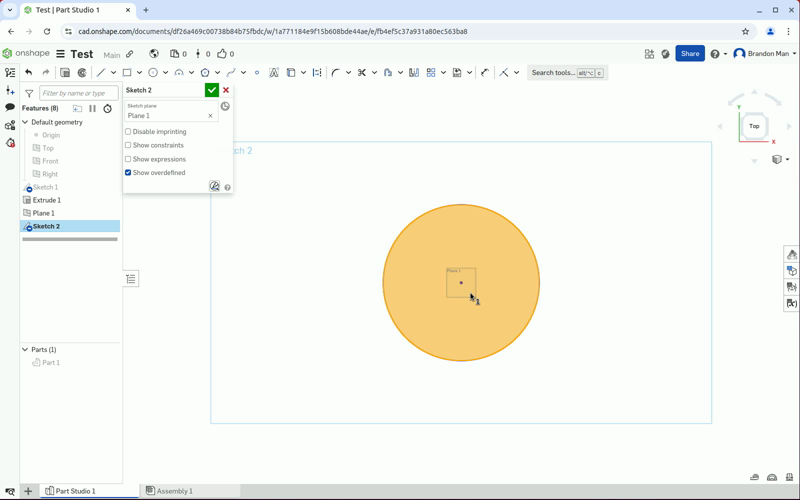
mouse_move(73, 352)
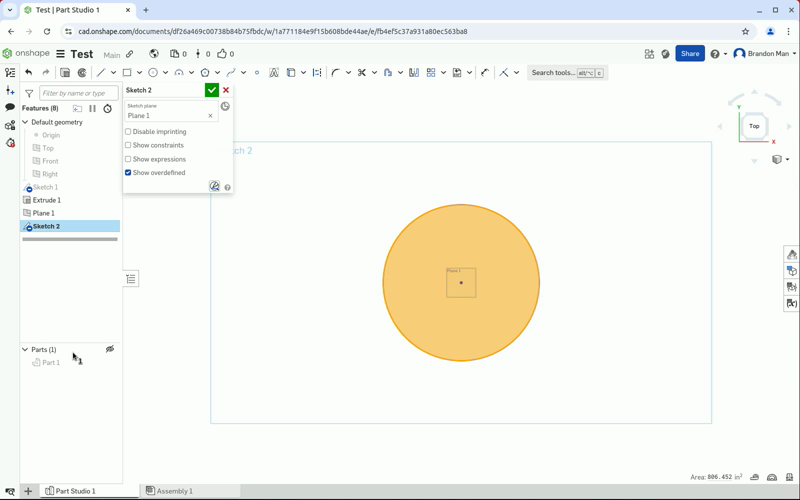
key(shift+y)
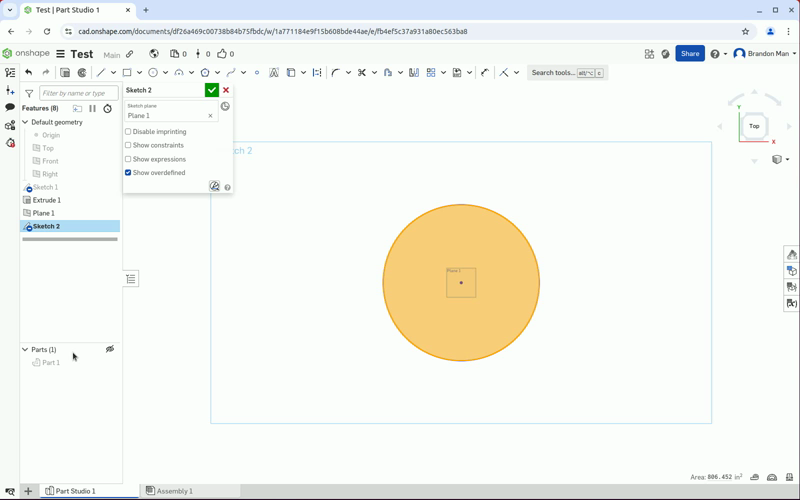
key(shift+e)
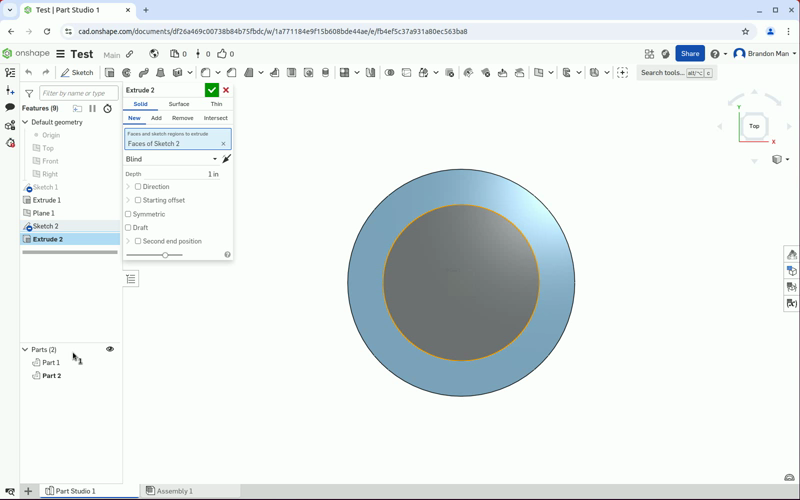
mouse_move(143, 106)
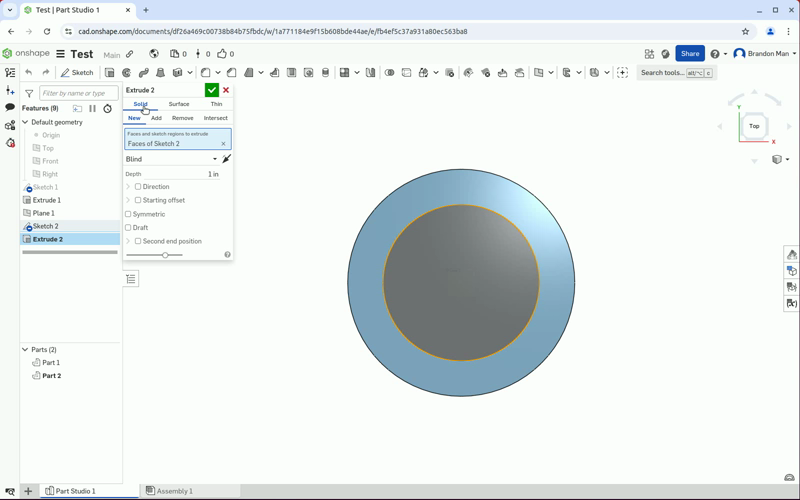
click(143, 106)
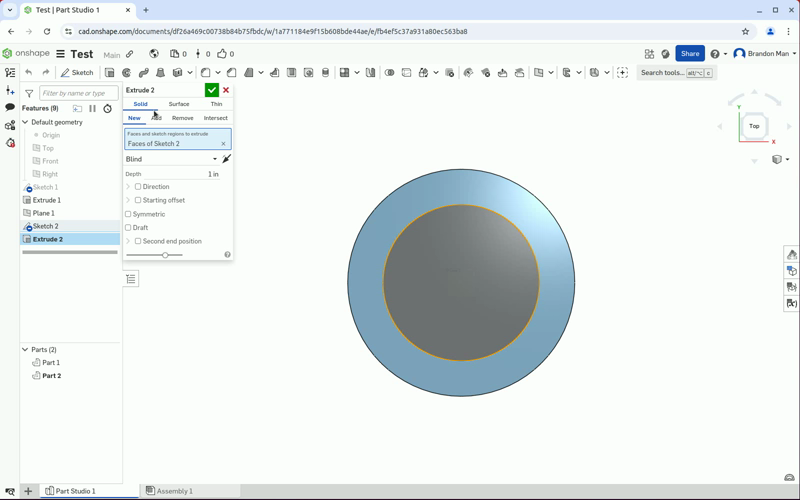
mouse_move(186, 120)
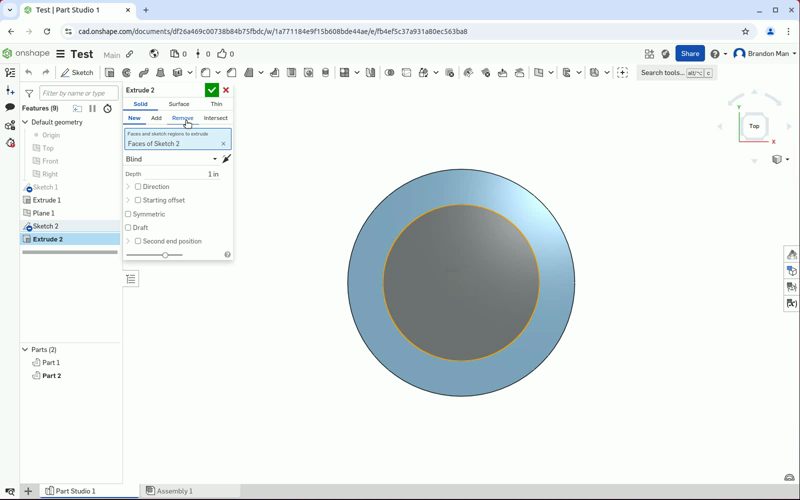
click(186, 120)
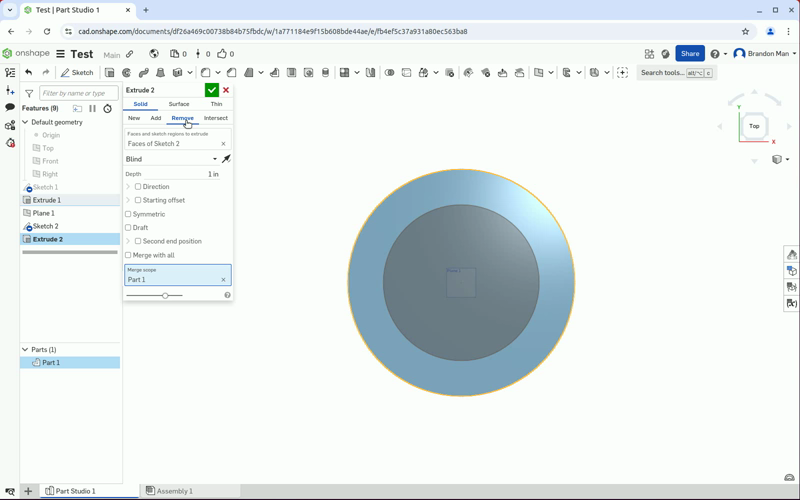
key(tab, 4)
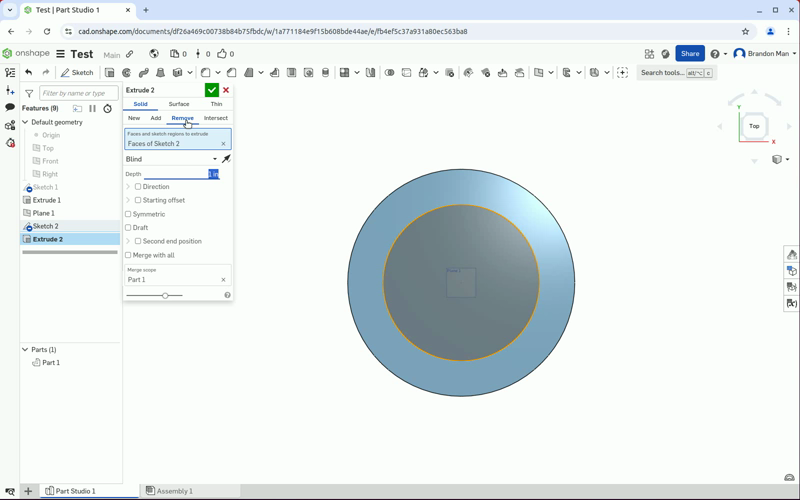
text(18.775)
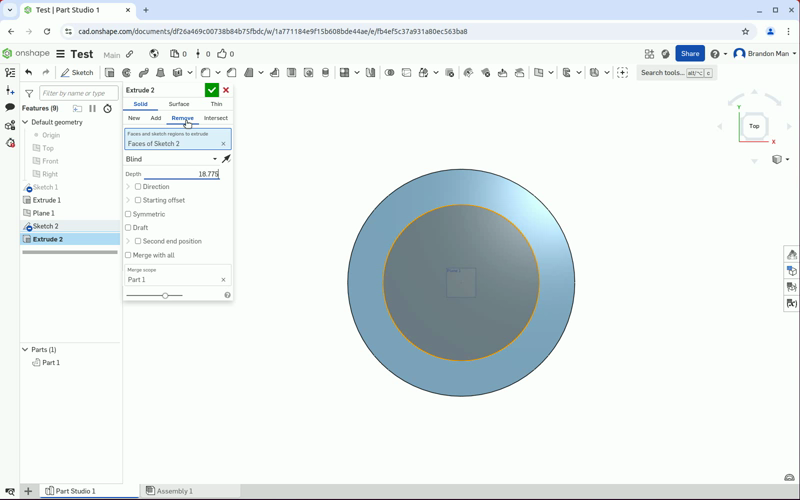
key(tab, 6)
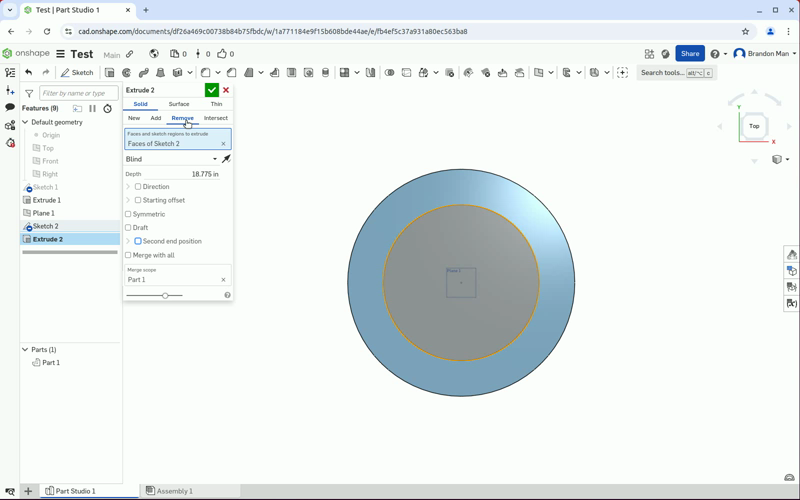
key(space)
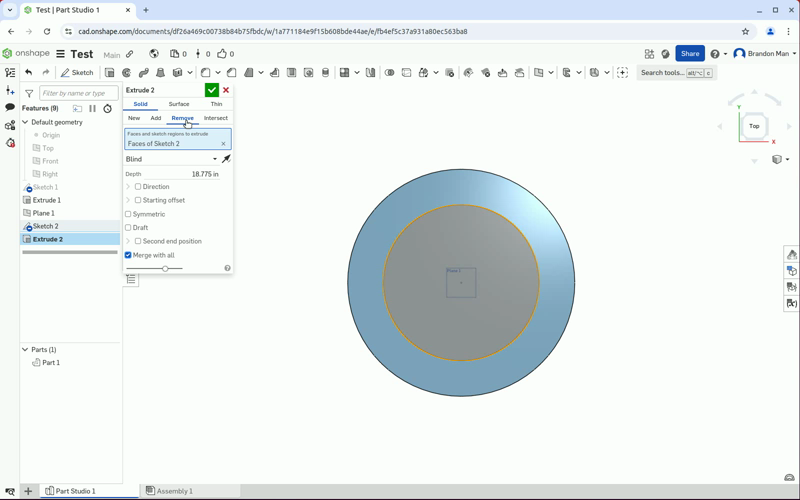
key(enter)
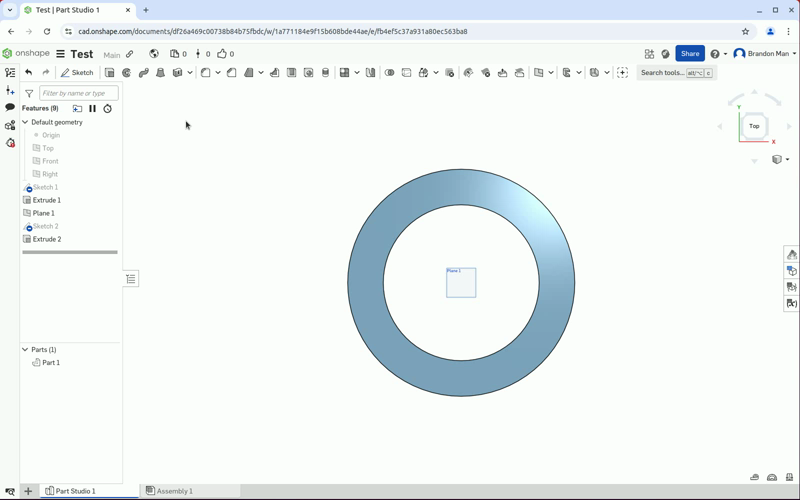
key(shift+h)
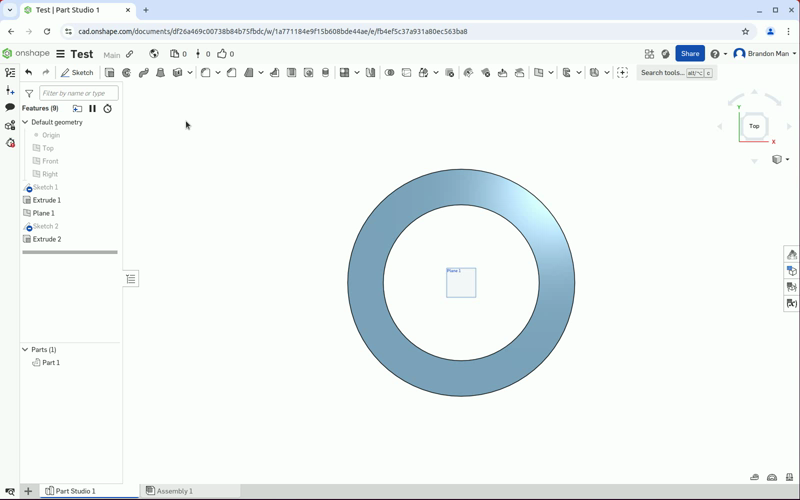
key(shift+h)
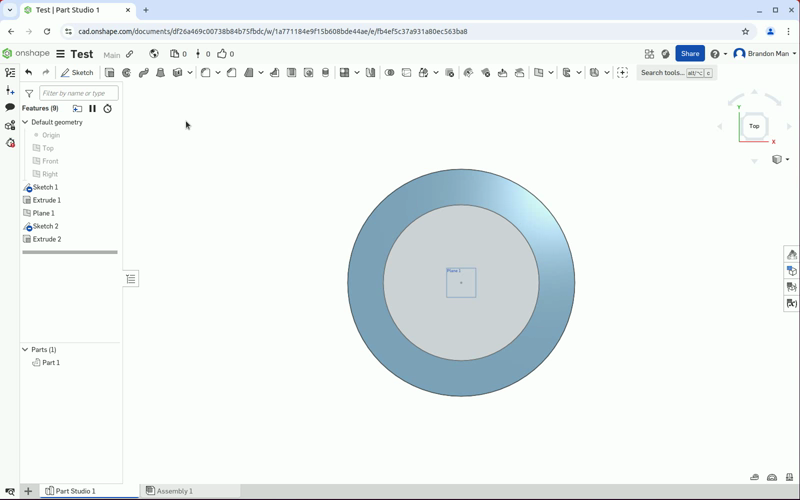
key(shift+7)
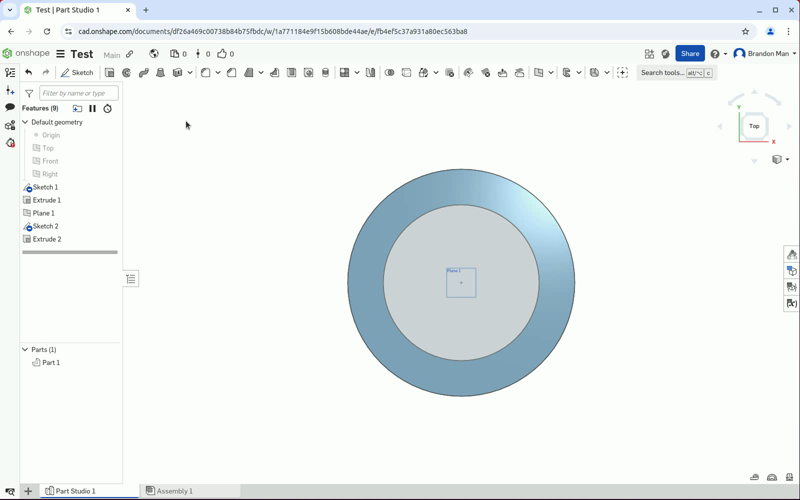
key(up, 3)
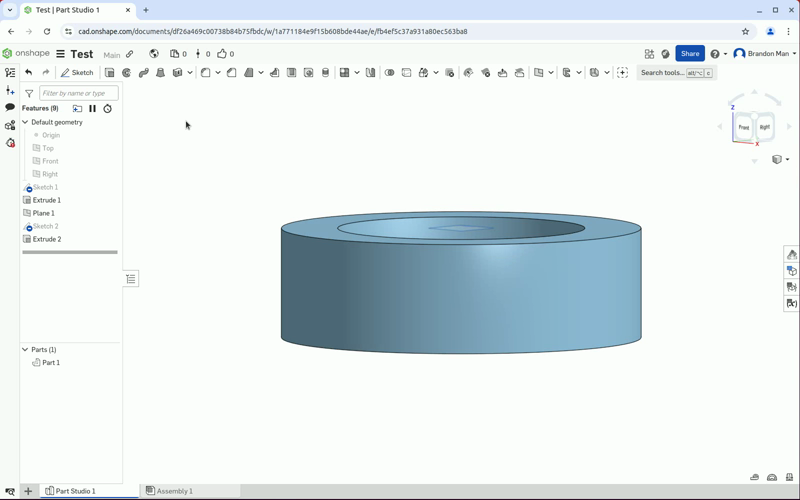
key(left, 3)
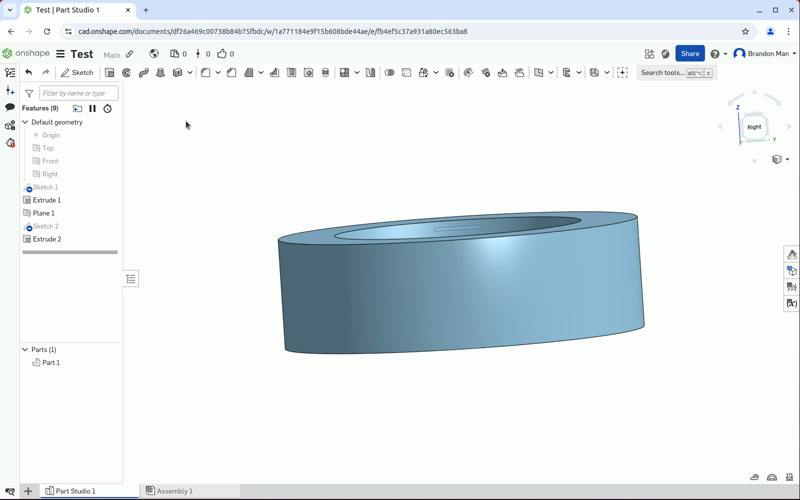
key(right, 3)
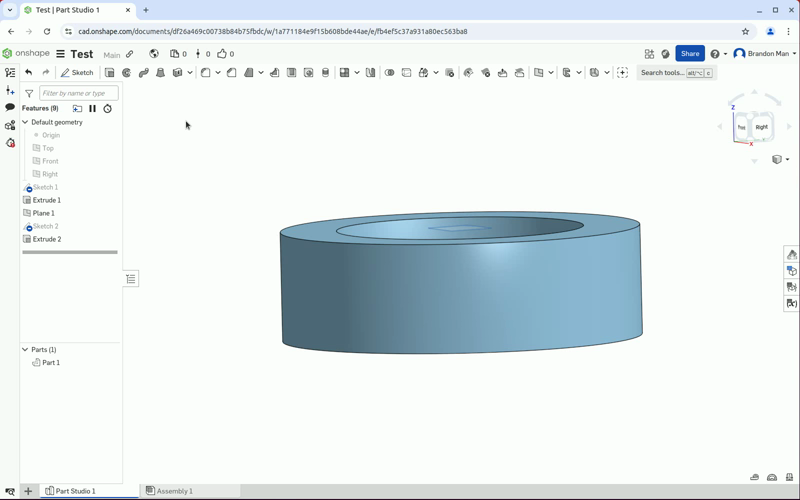
key(down, 3)
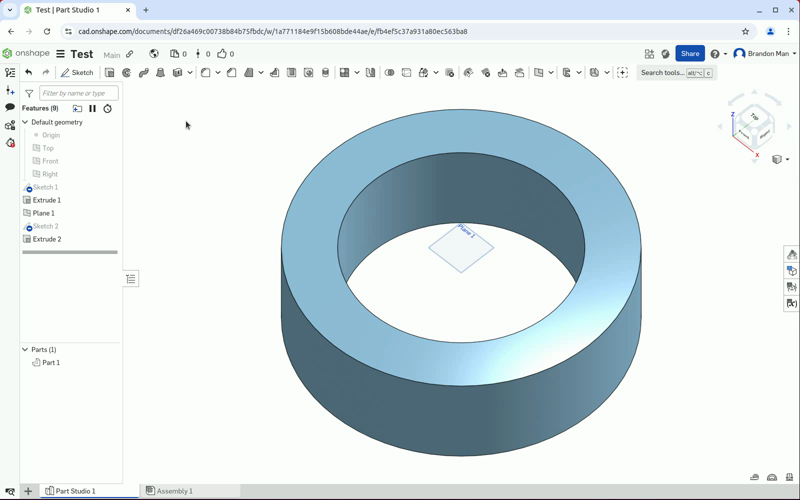
mouse_move(73, 189)
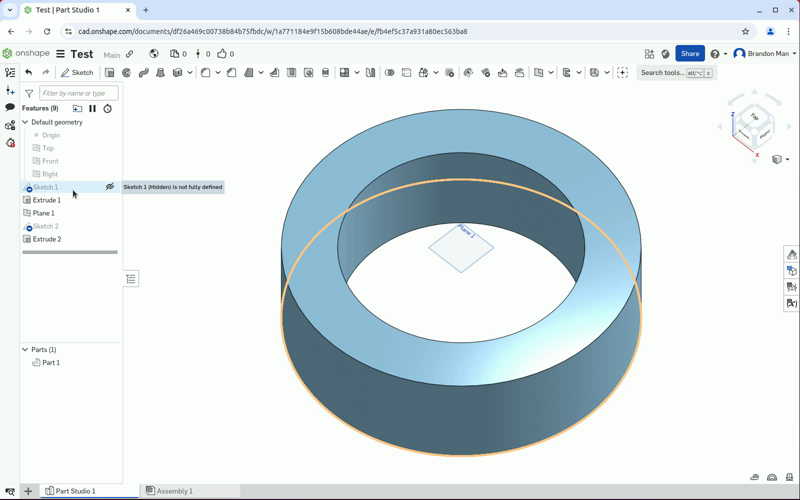
click(73, 189)